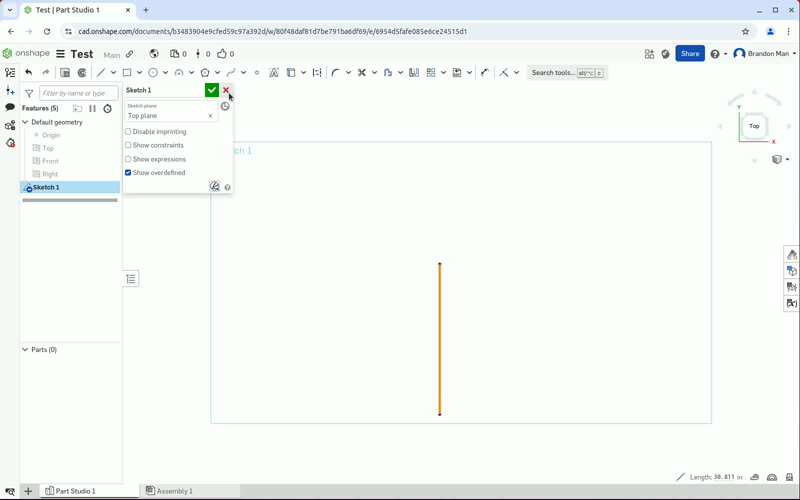
key(shift+h)
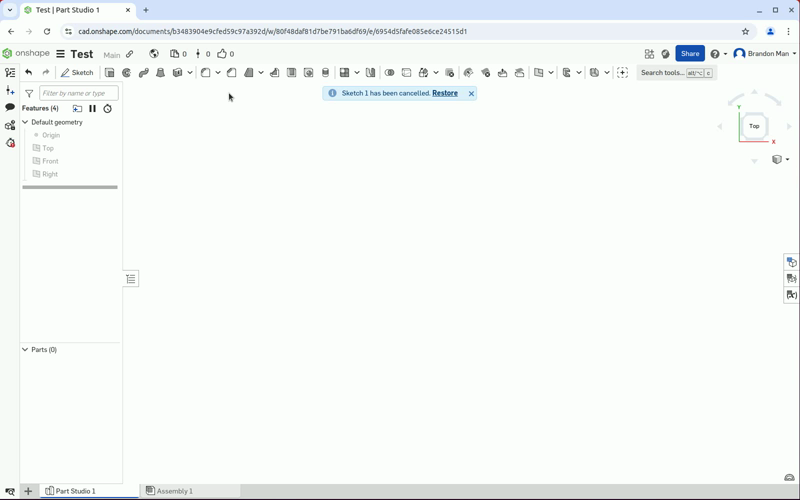
mouse_move(73, 352)
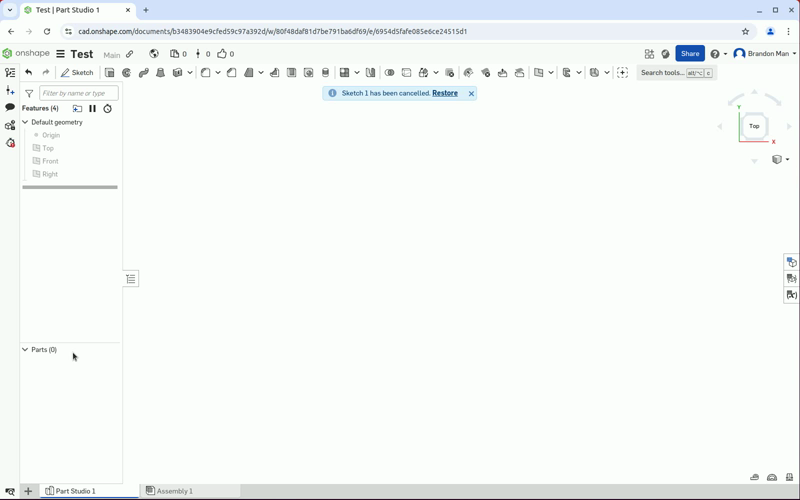
key(y)
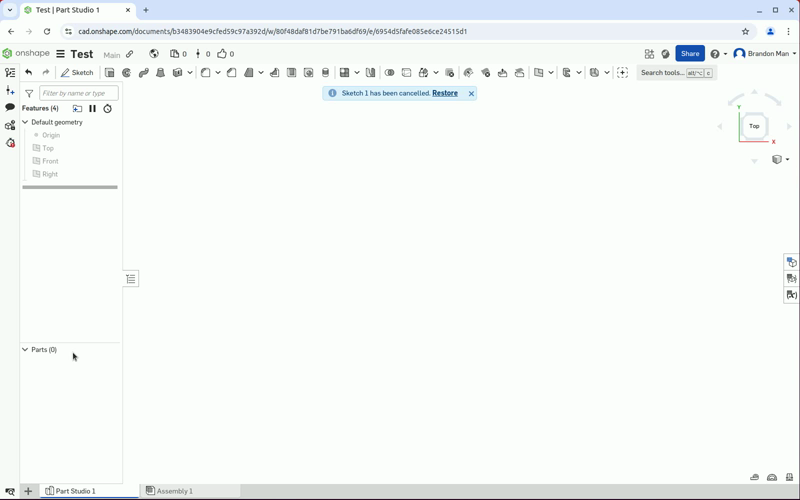
key(shift+p)
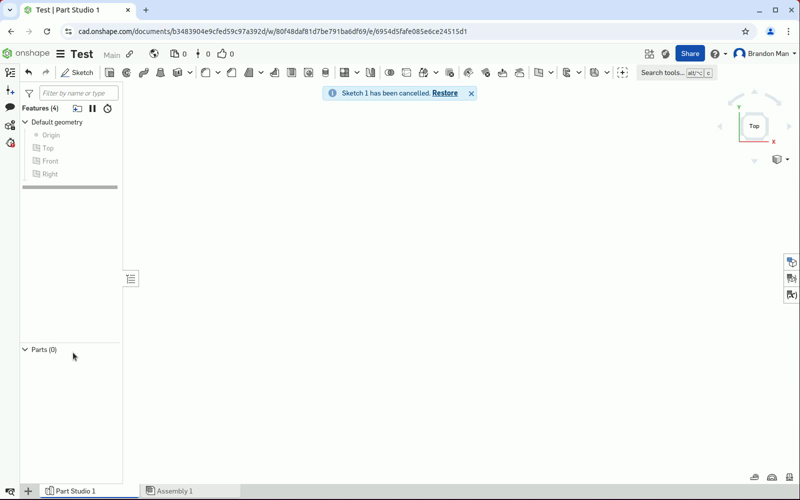
key(space)
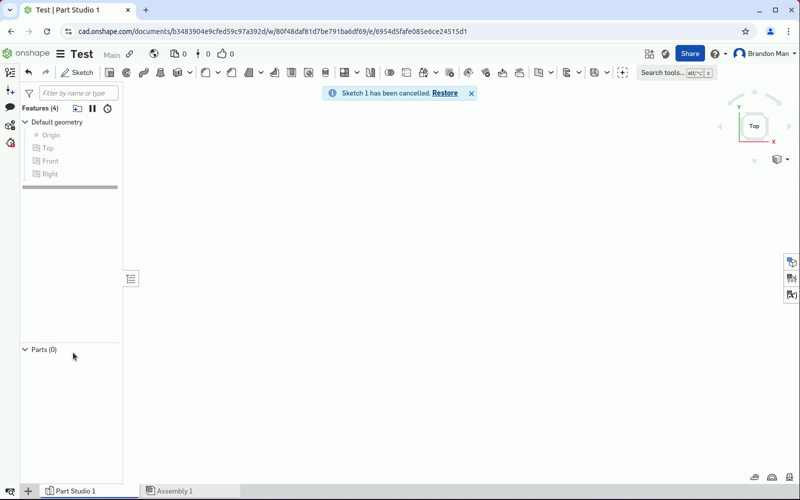
key_down(shift)
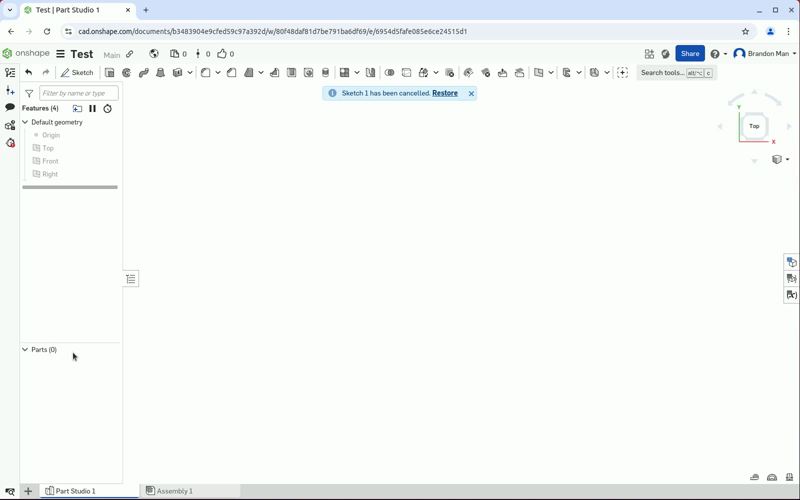
key(up)
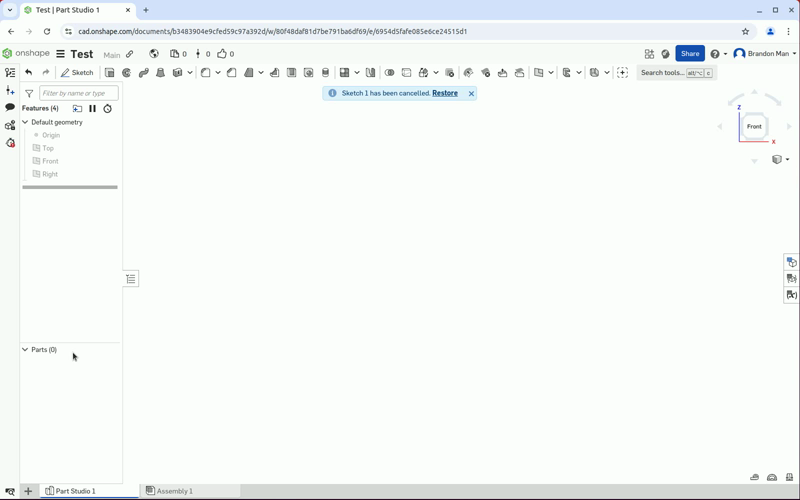
key_up(shift)
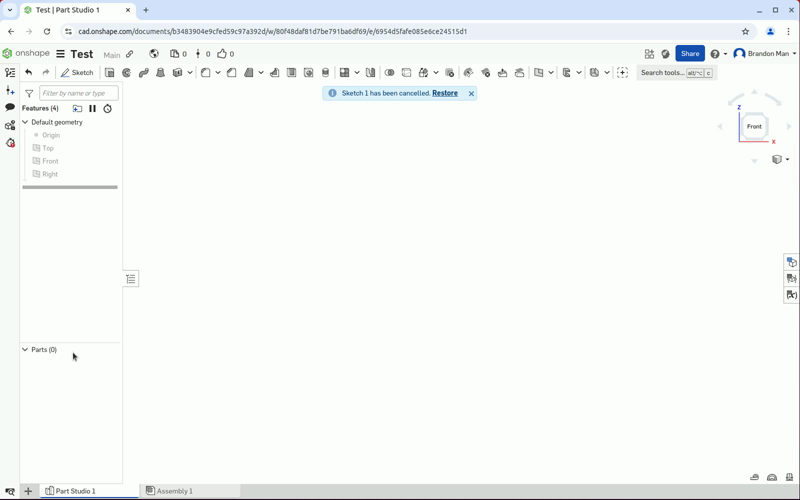
mouse_move(73, 352)
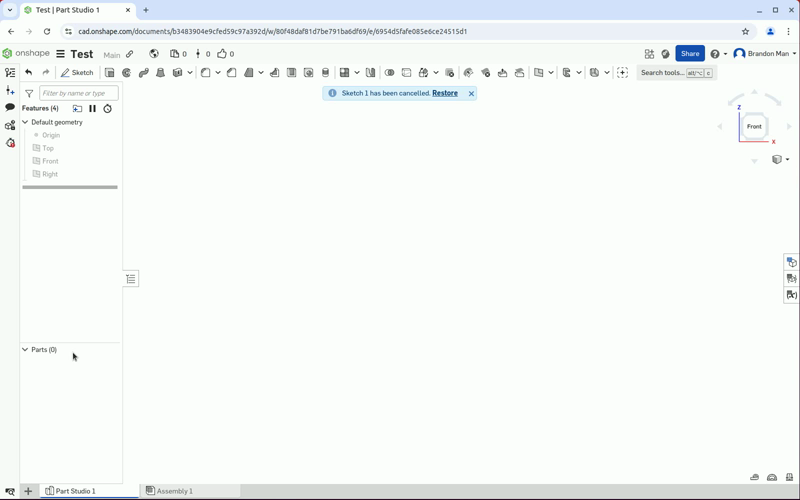
key(shift+y)
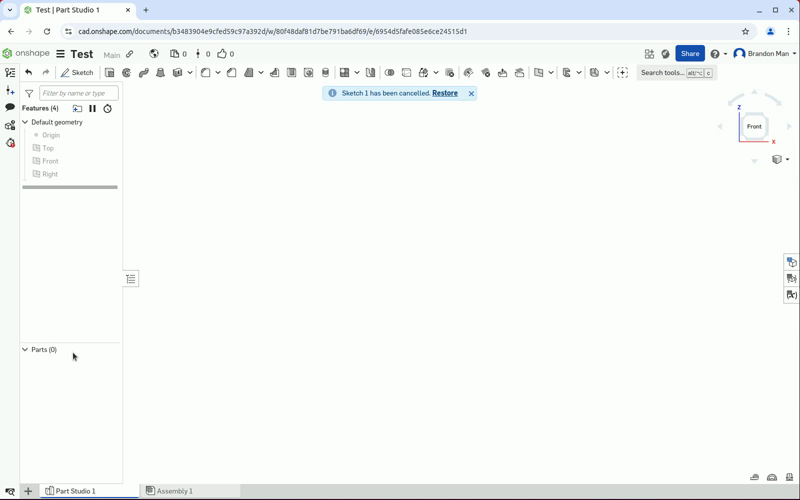
key(shift+s)
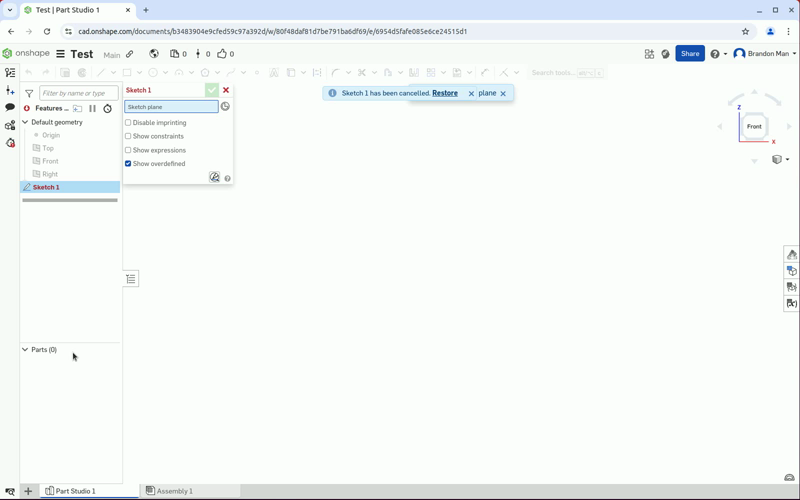
mouse_move(73, 163)
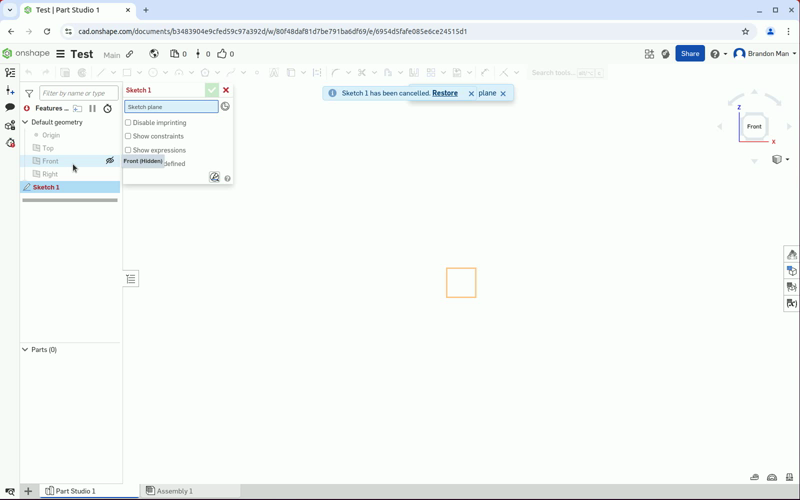
click(73, 163)
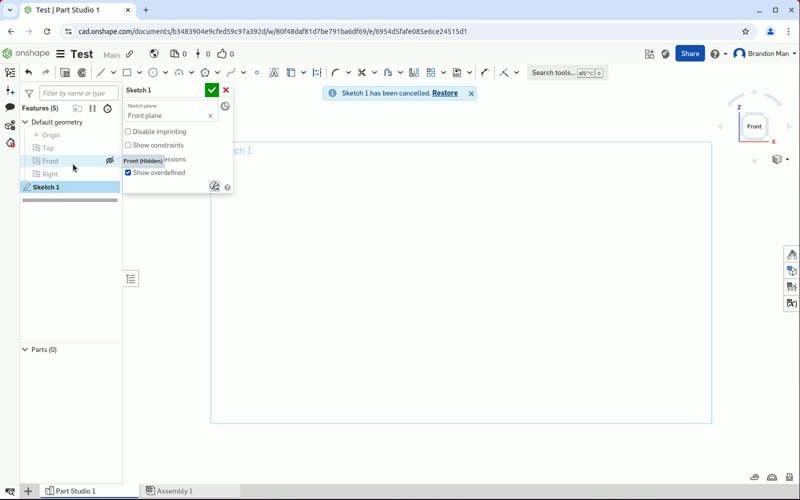
mouse_move(73, 352)
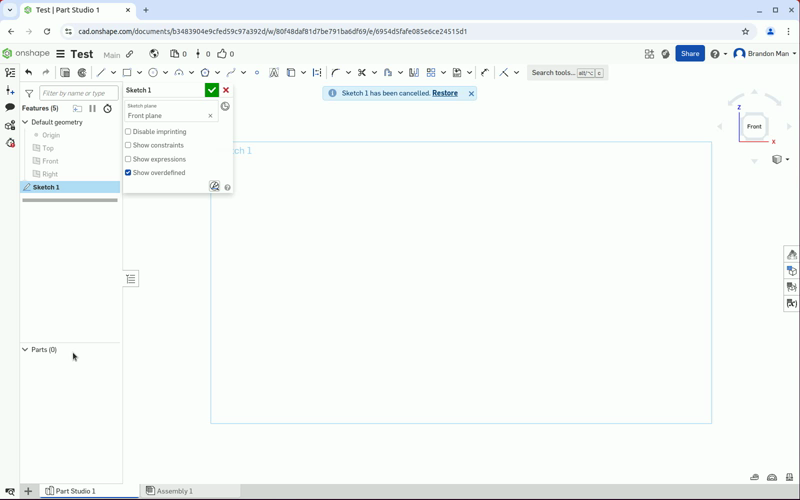
key(y)
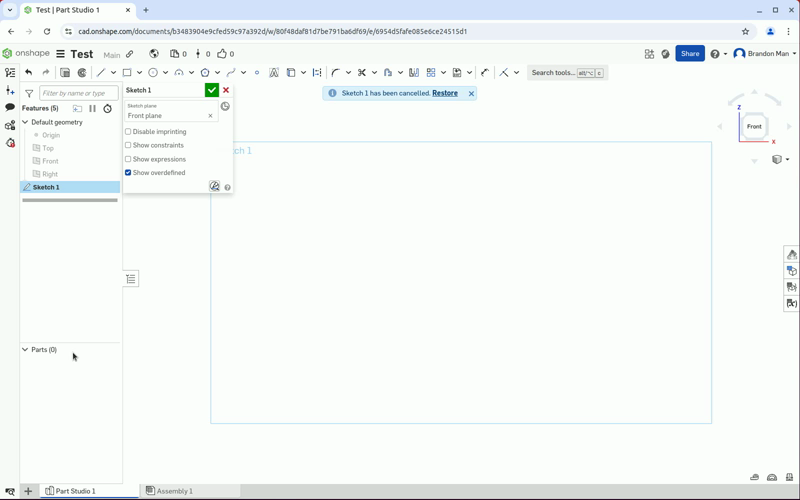
key(c)
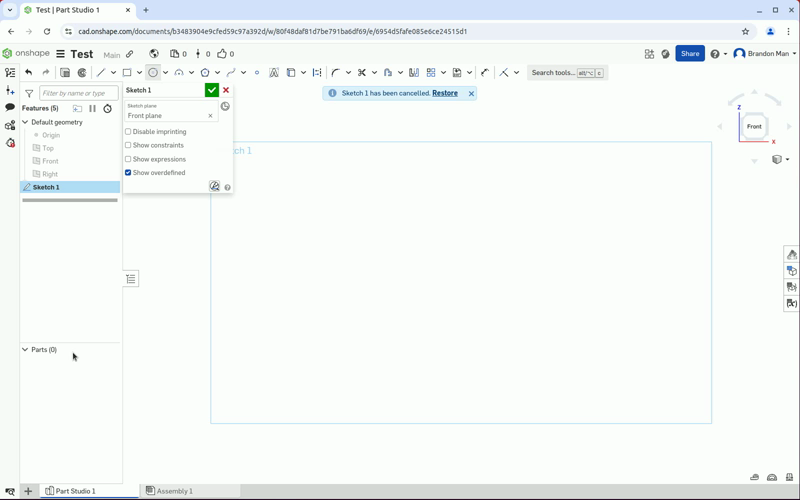
key_down(shift)
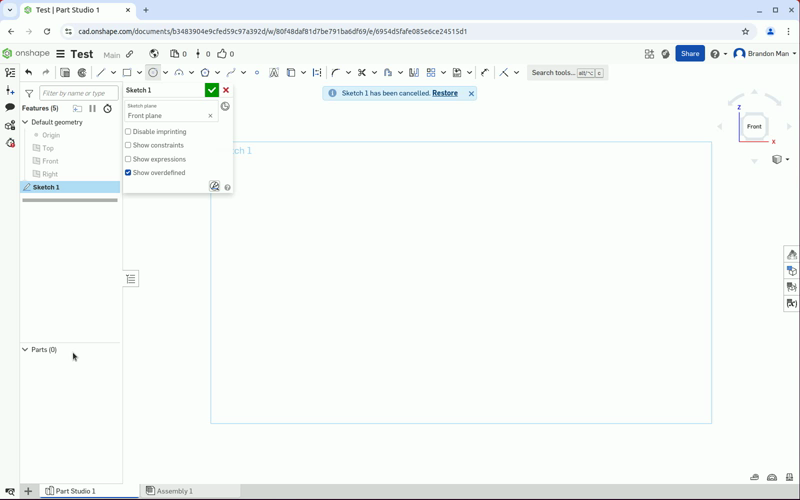
mouse_move(460, 282)
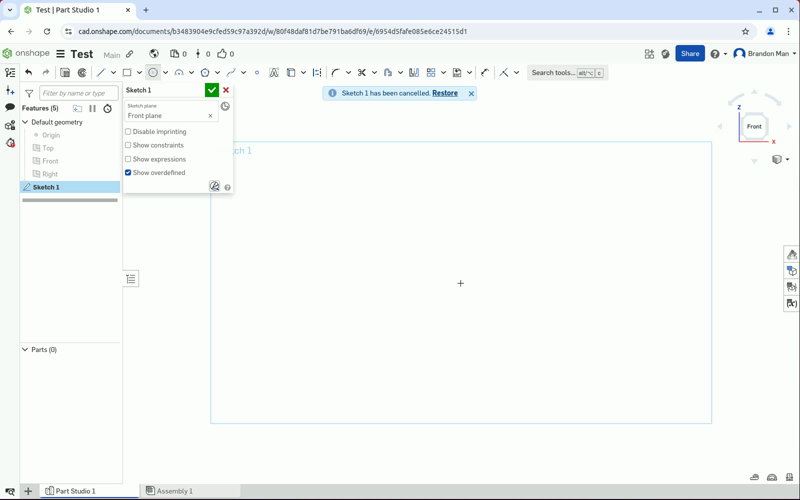
click(460, 282)
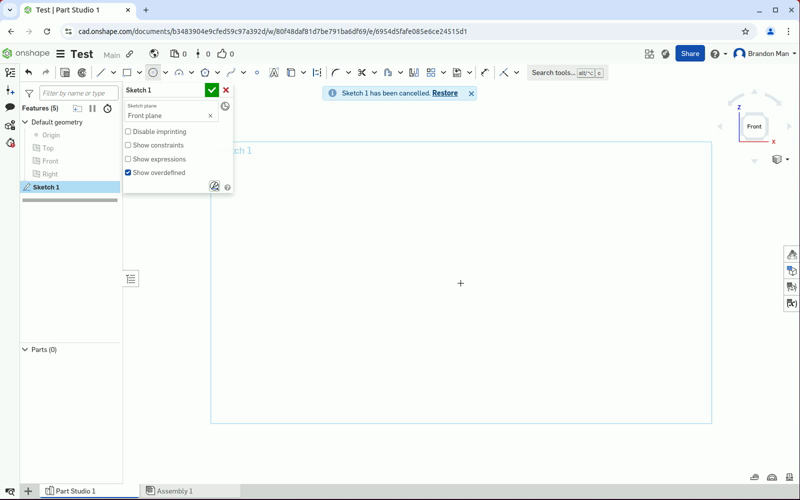
key_up(shift)
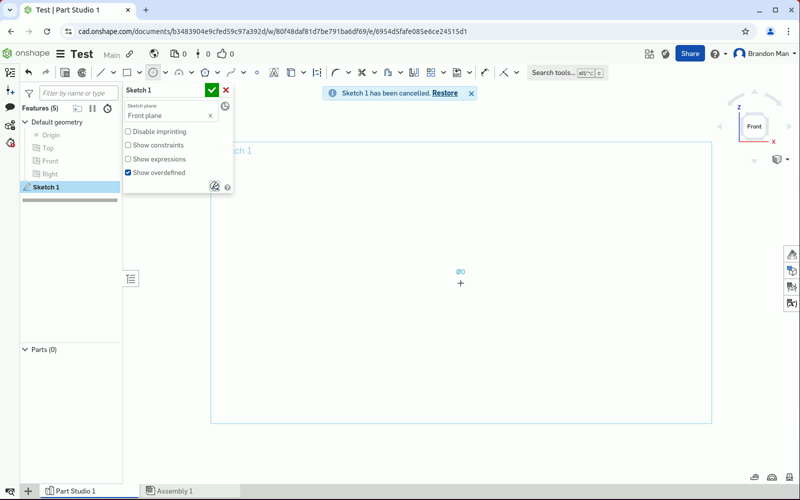
mouse_move(528, 282)
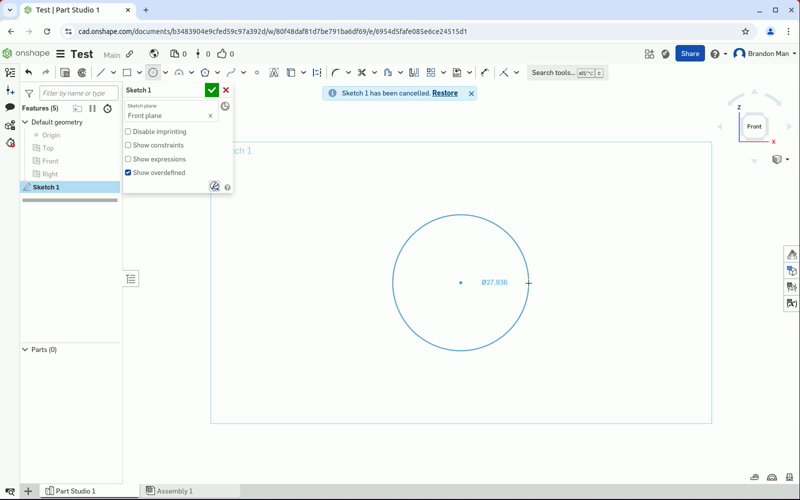
click(528, 282)
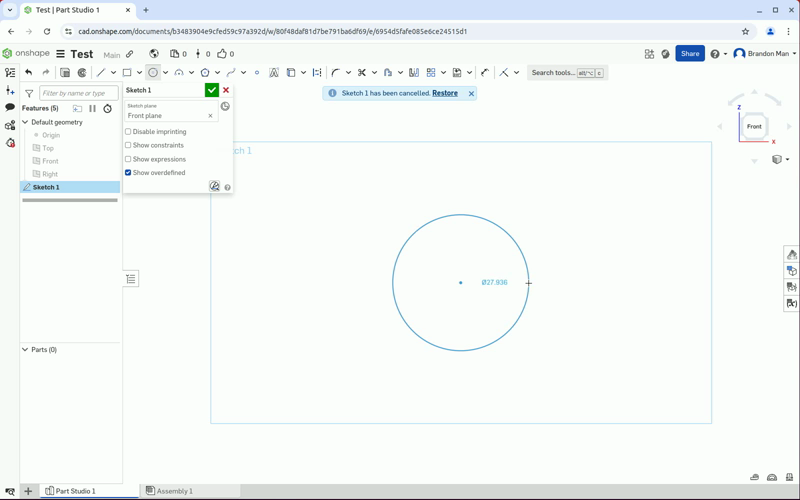
key(esc)
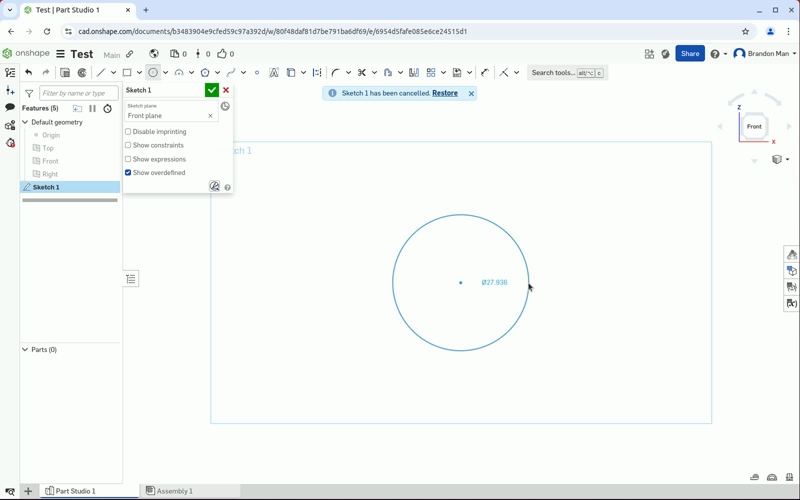
mouse_move(461, 321)
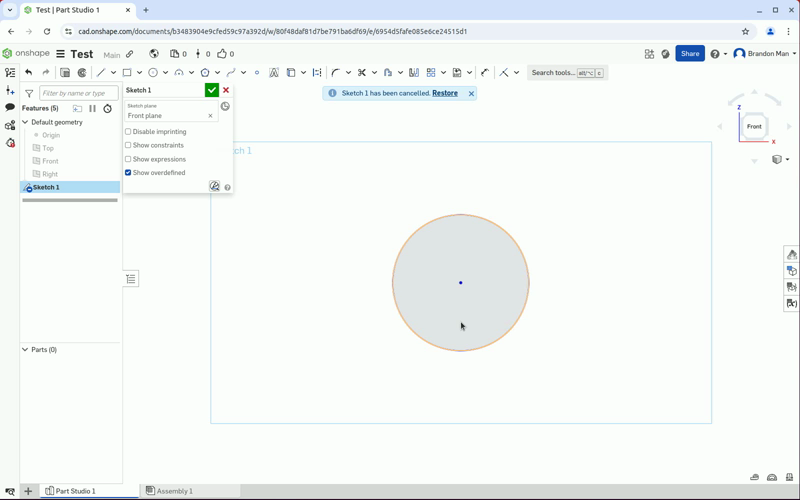
click(461, 321)
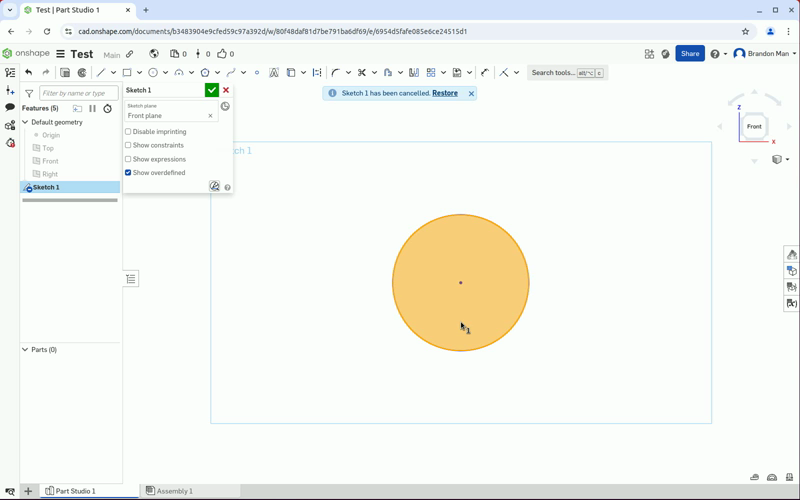
mouse_move(73, 352)
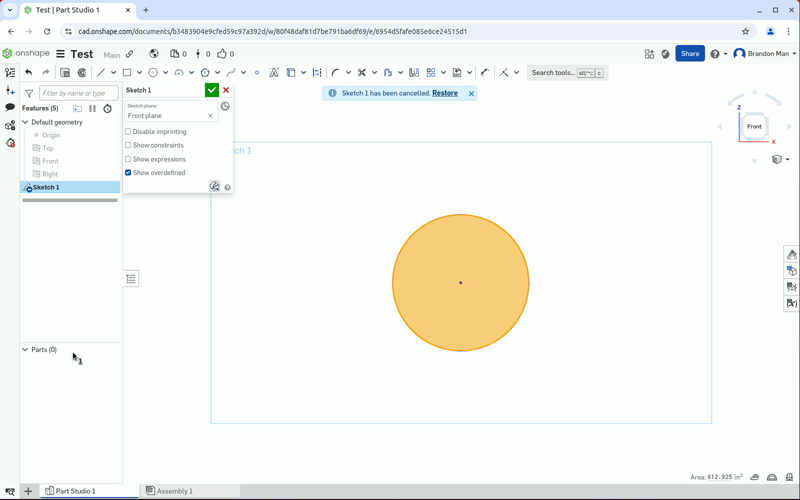
key(shift+y)
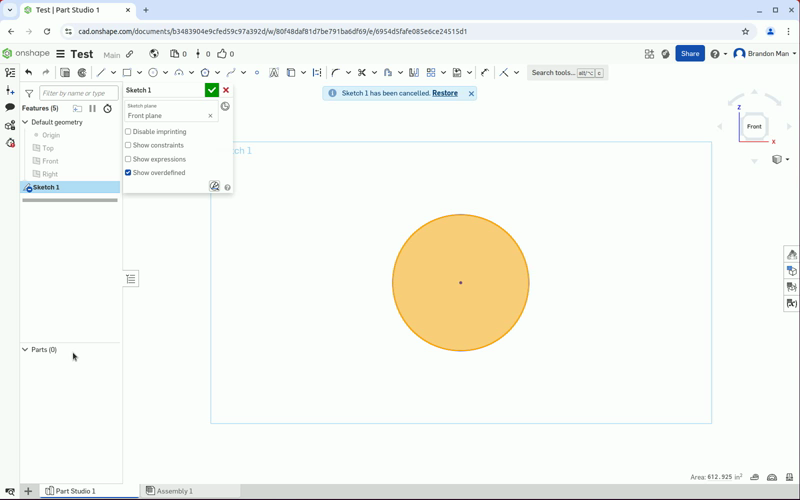
key(shift+e)
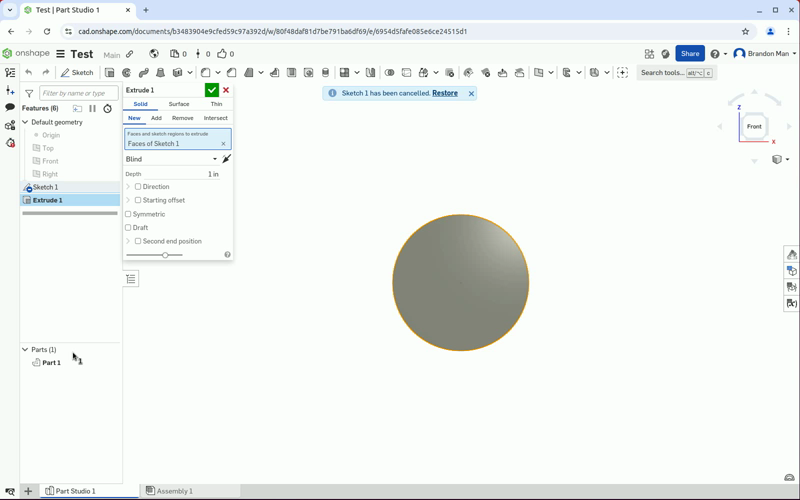
mouse_move(143, 106)
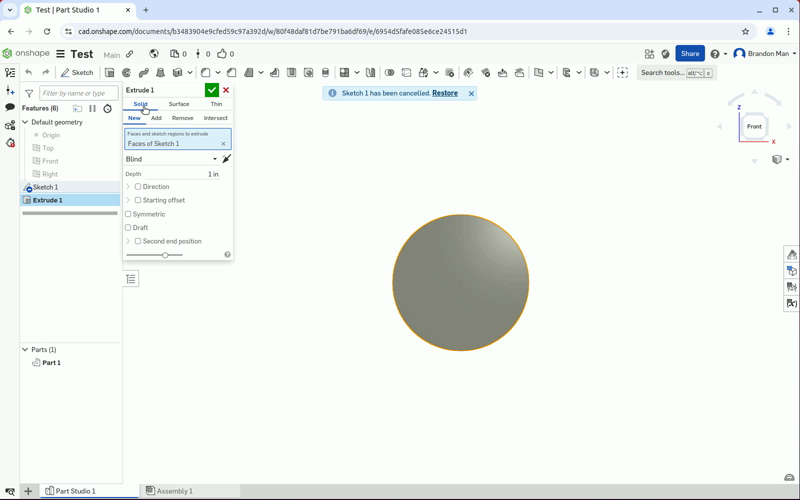
click(143, 106)
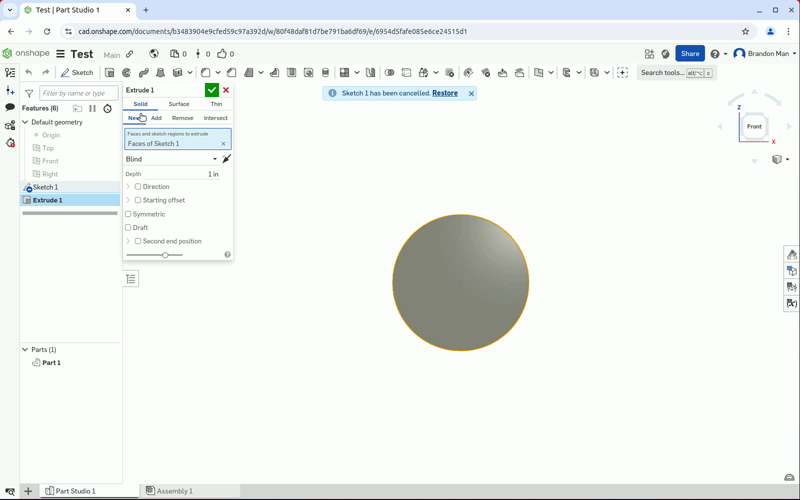
mouse_move(137, 120)
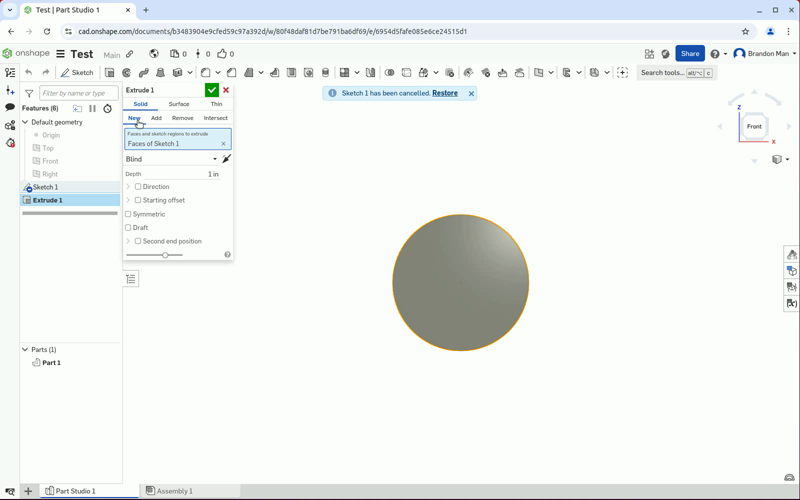
click(137, 120)
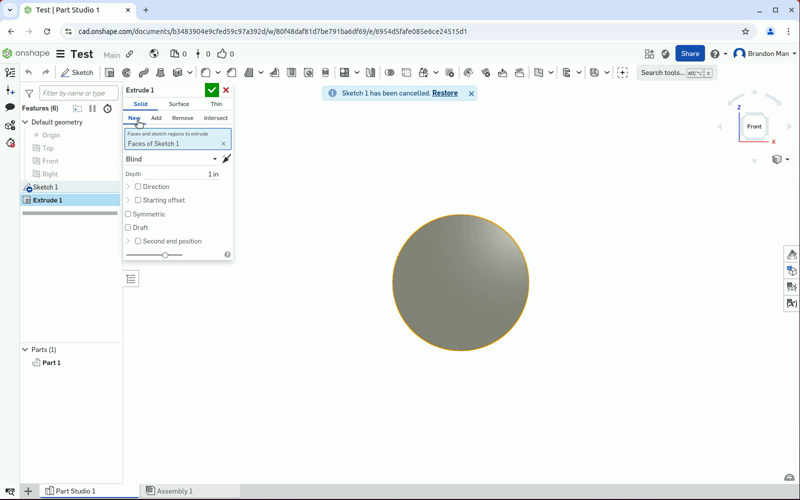
key(tab, 4)
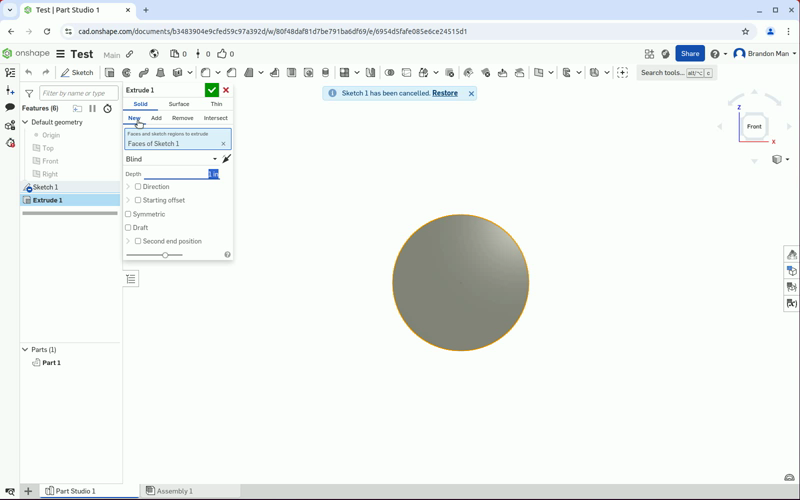
text(4.574)
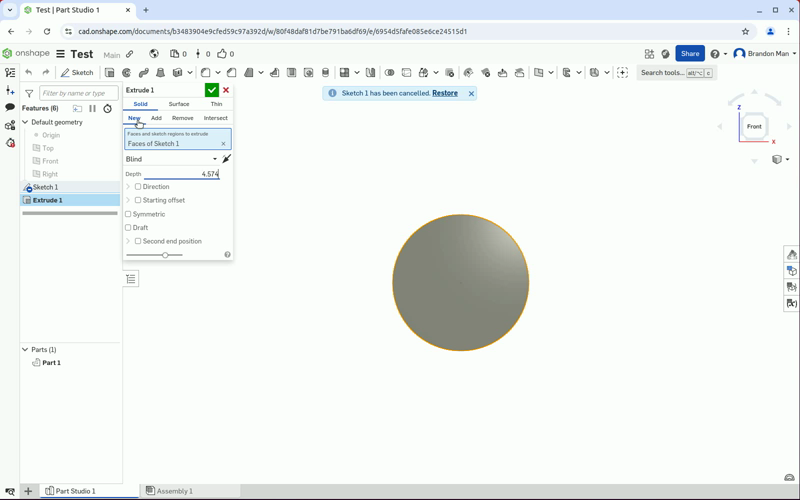
key(enter)
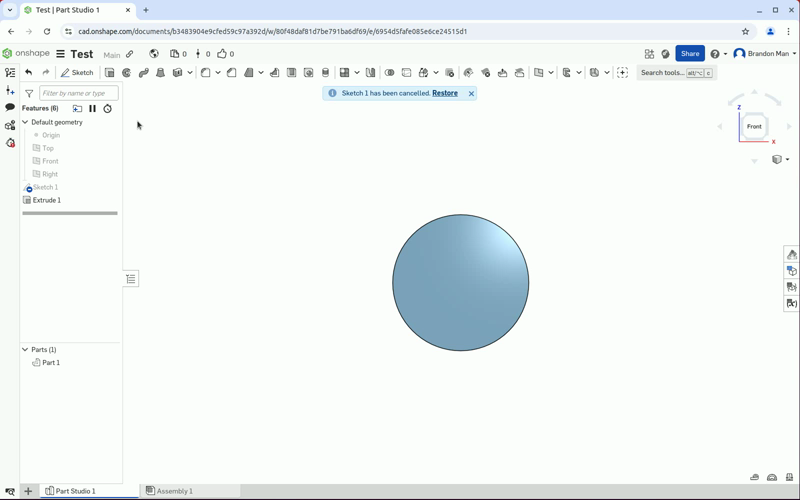
key(shift+h)
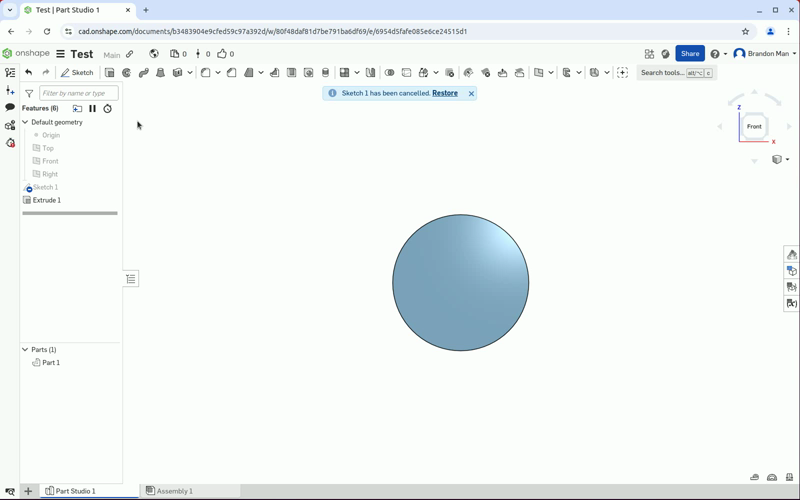
key(shift+h)
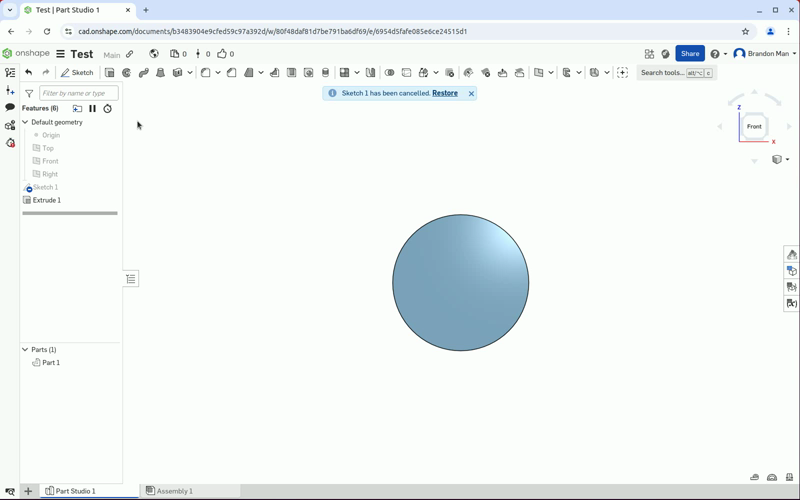
mouse_move(73, 189)
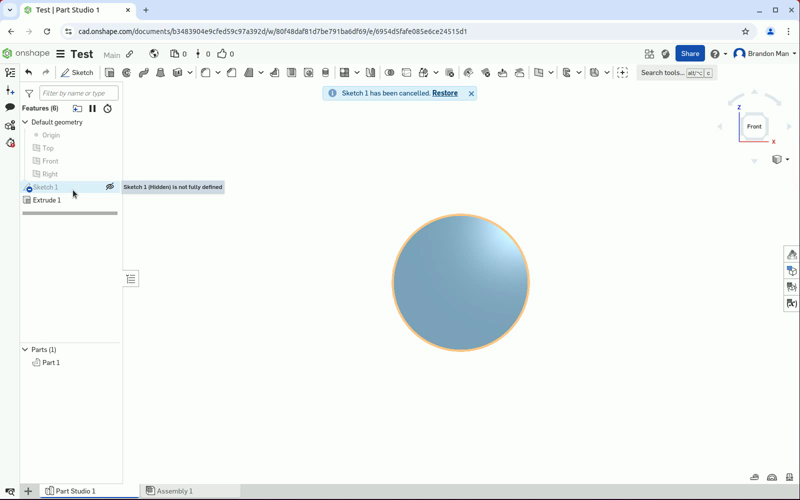
click(73, 189)
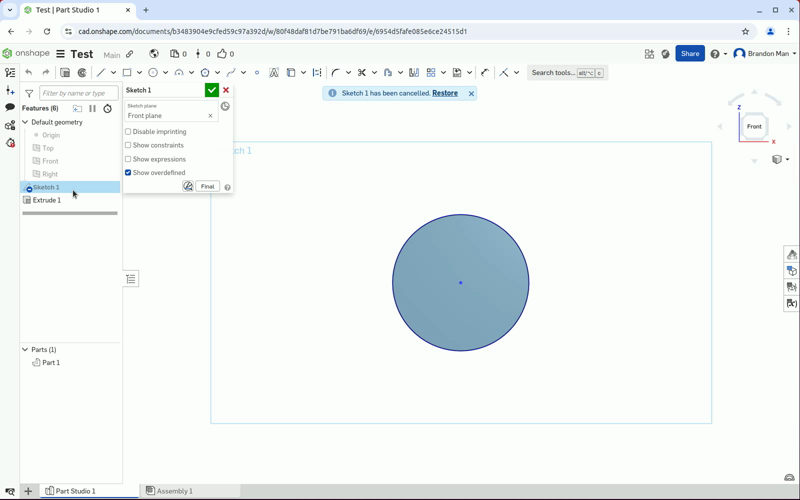
mouse_move(229, 92)
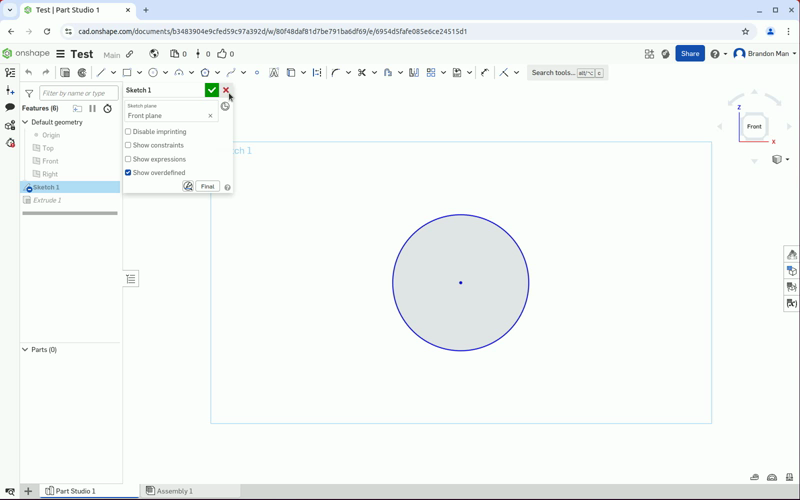
click(229, 92)
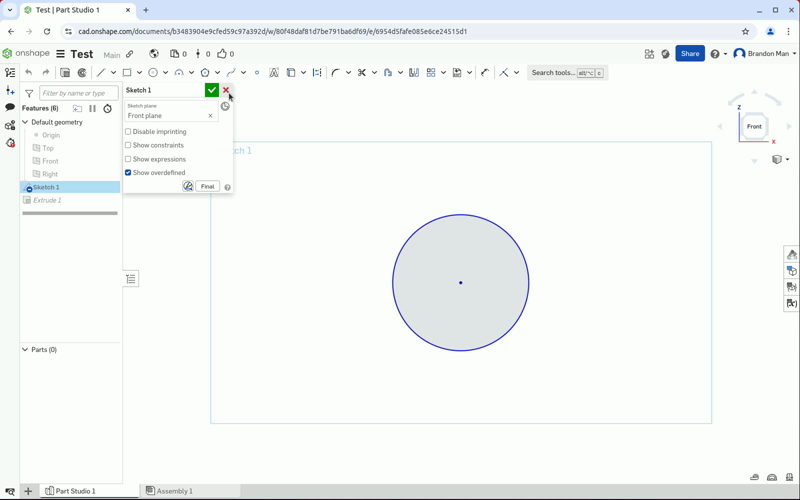
key(shift+s)
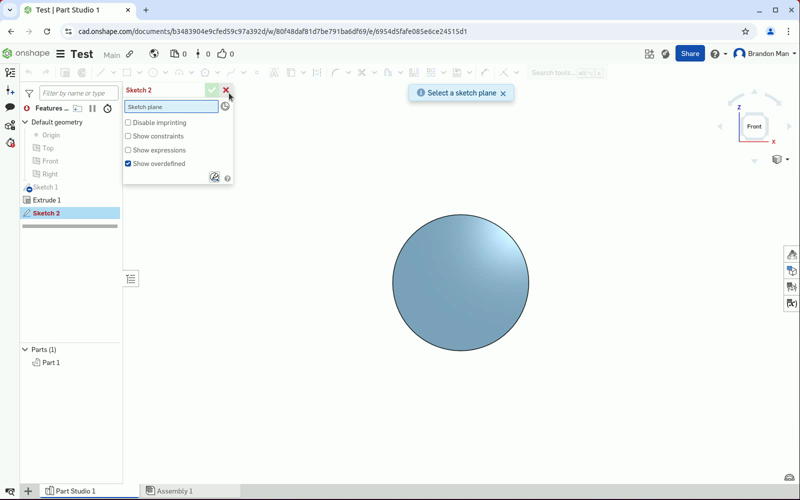
mouse_move(73, 163)
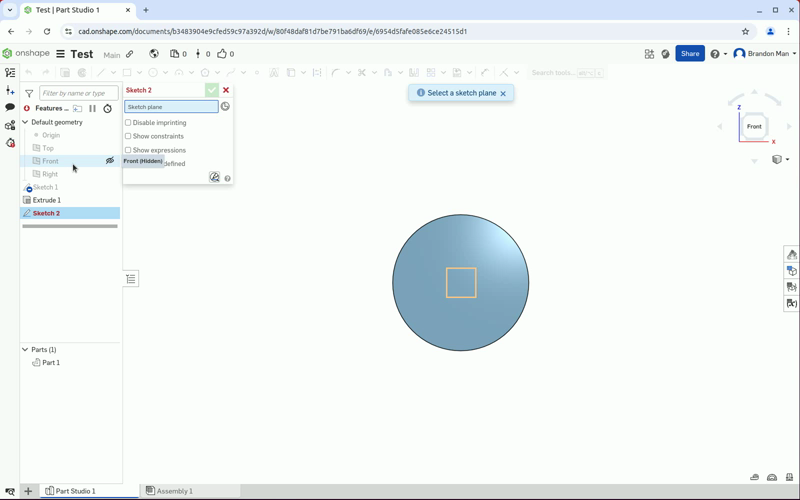
click(73, 163)
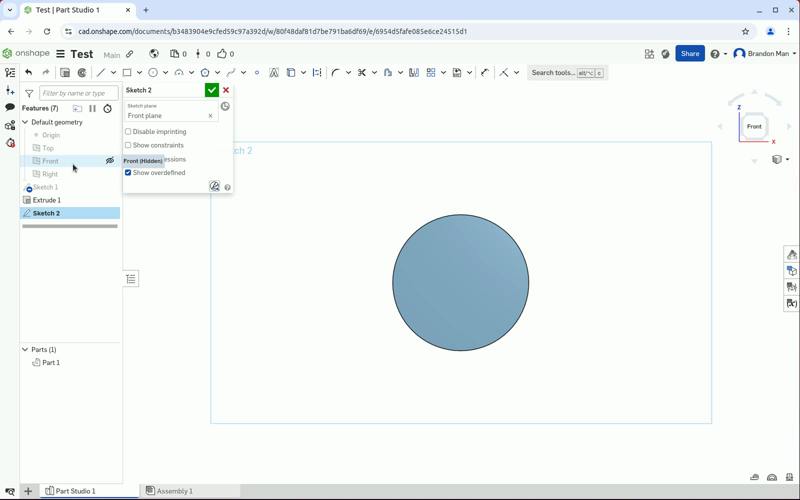
mouse_move(73, 352)
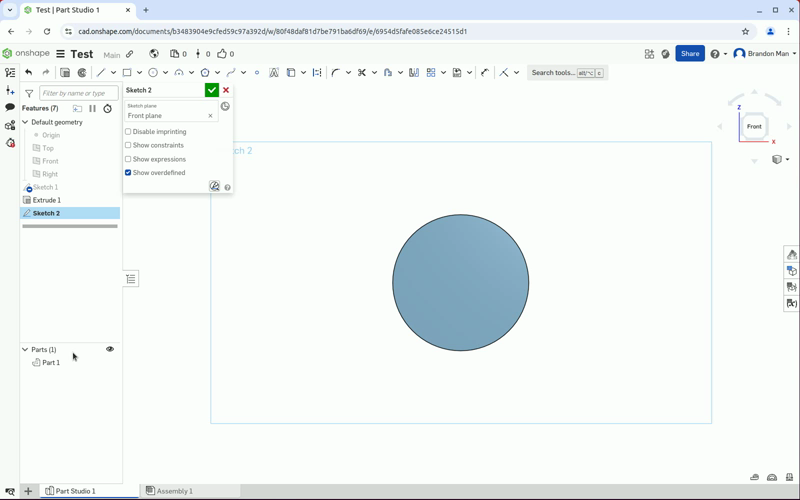
key(y)
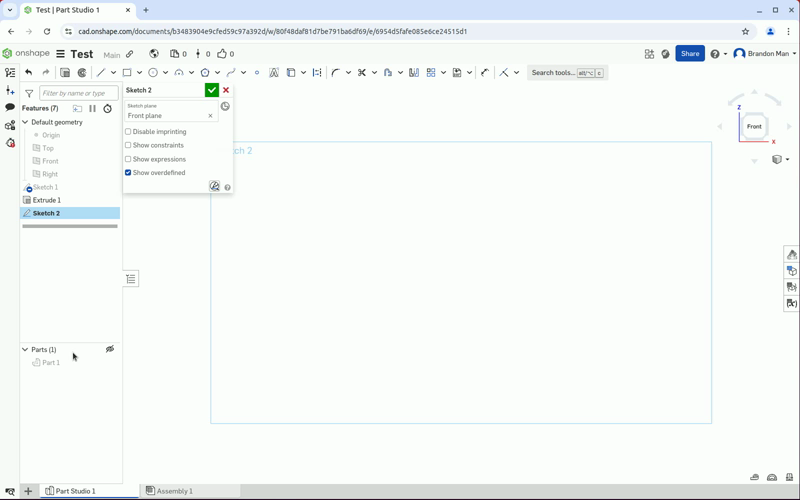
key(c)
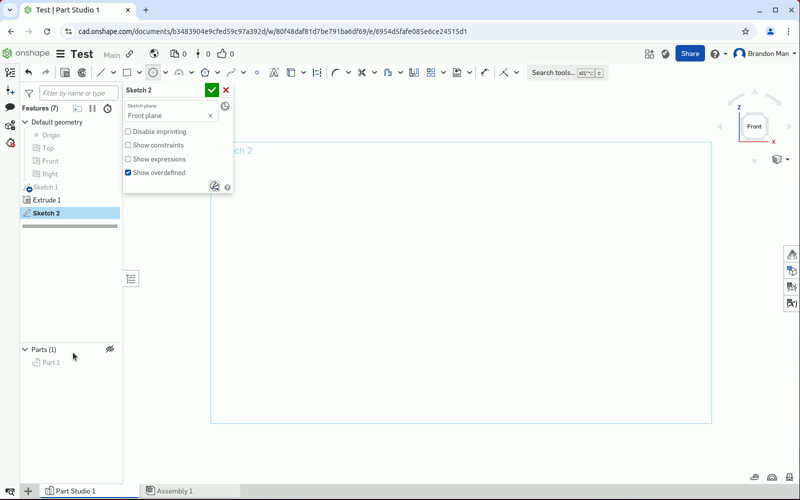
key_down(shift)
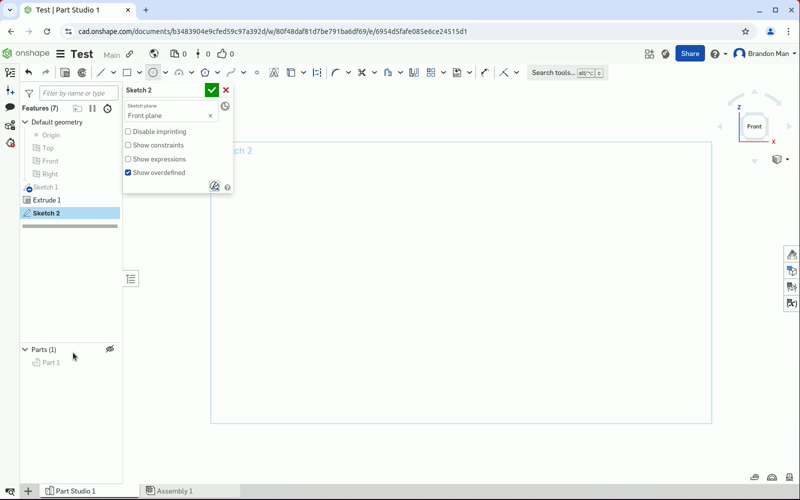
mouse_move(461, 282)
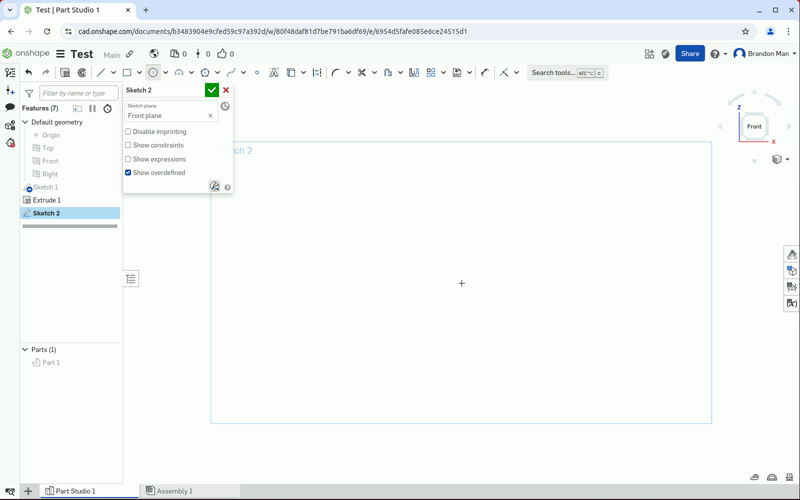
click(461, 282)
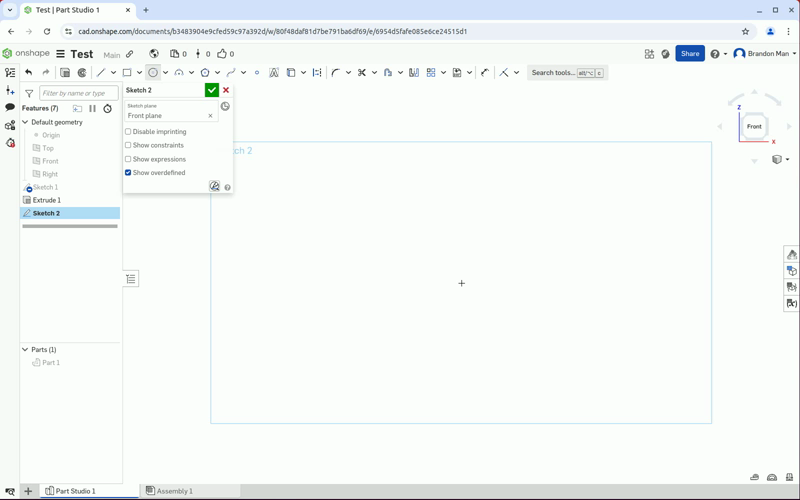
key_up(shift)
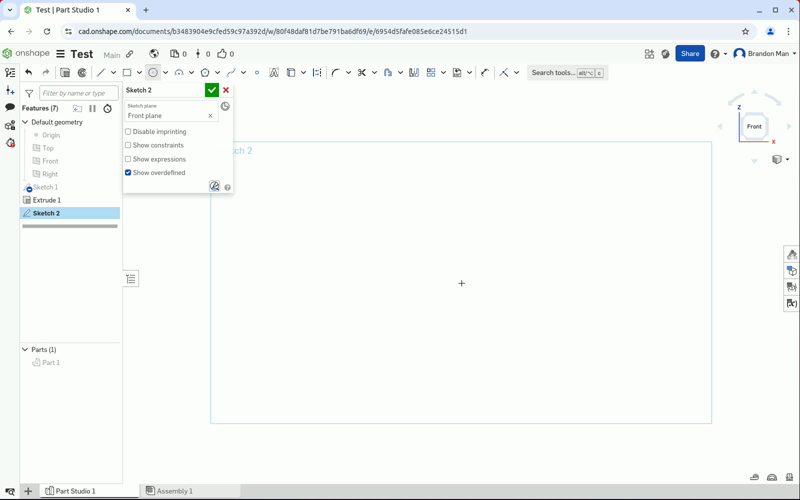
mouse_move(562, 282)
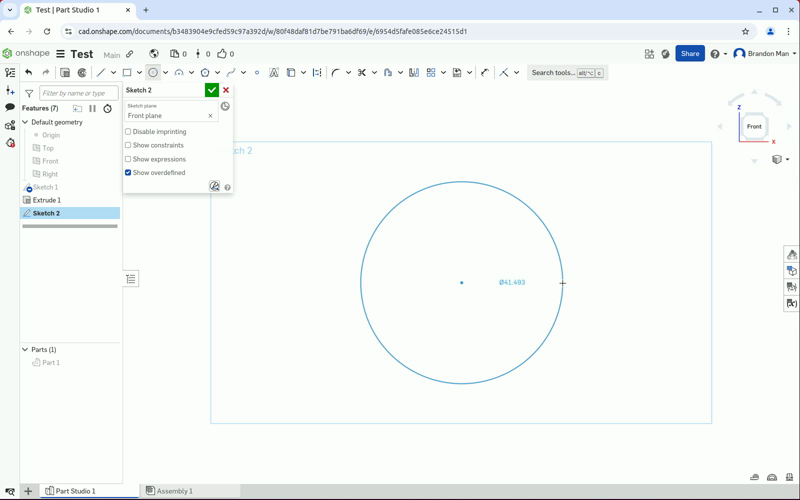
click(562, 282)
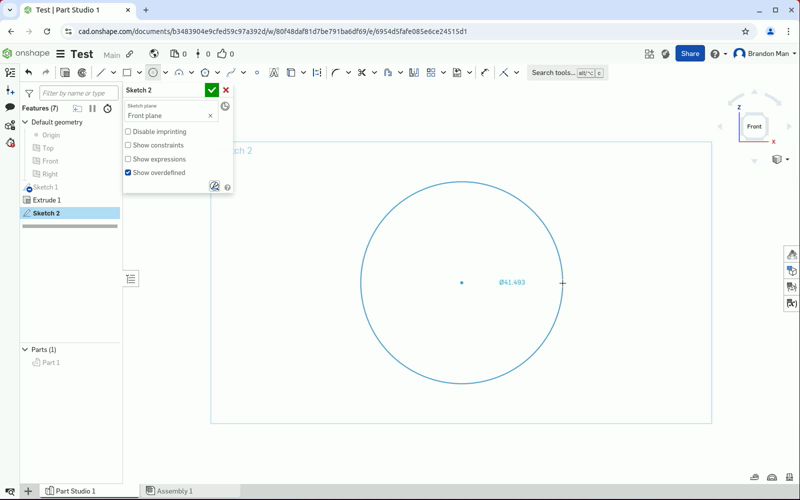
key(esc)
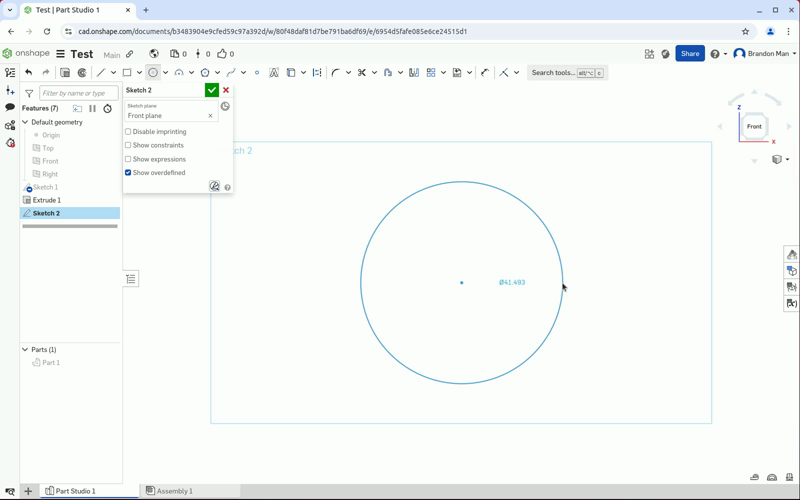
key(c)
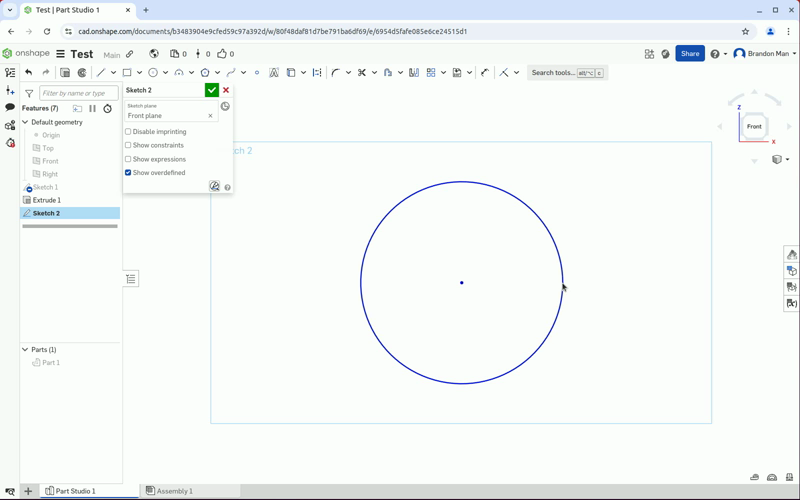
key_down(shift)
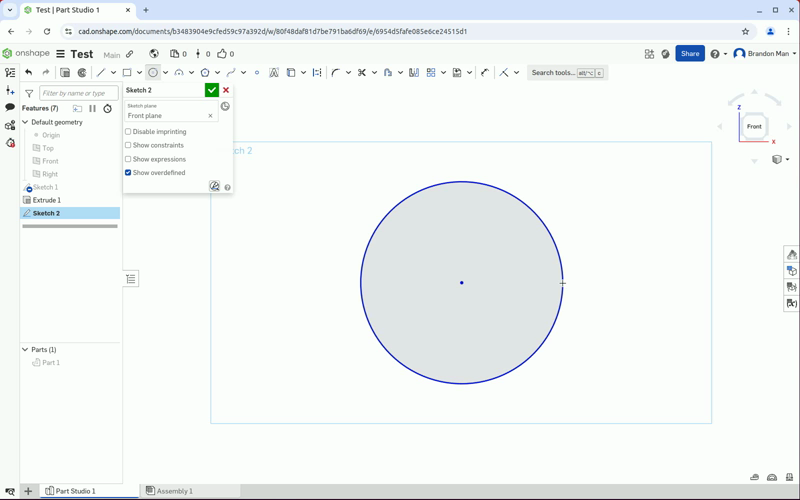
mouse_move(461, 282)
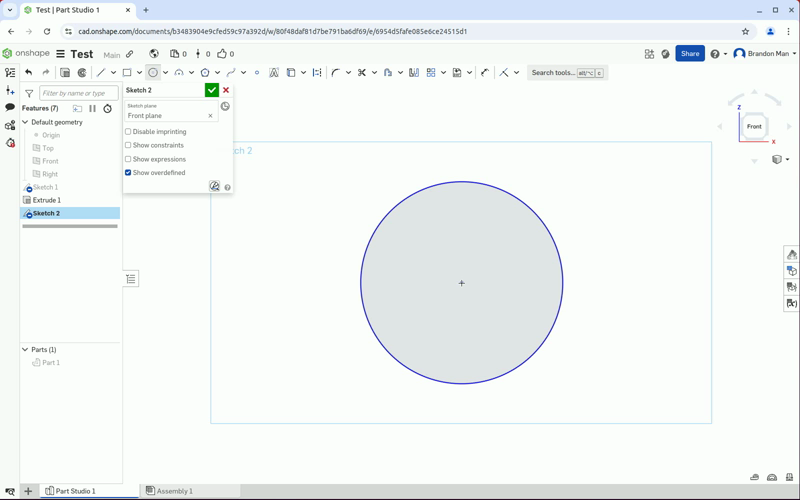
click(461, 282)
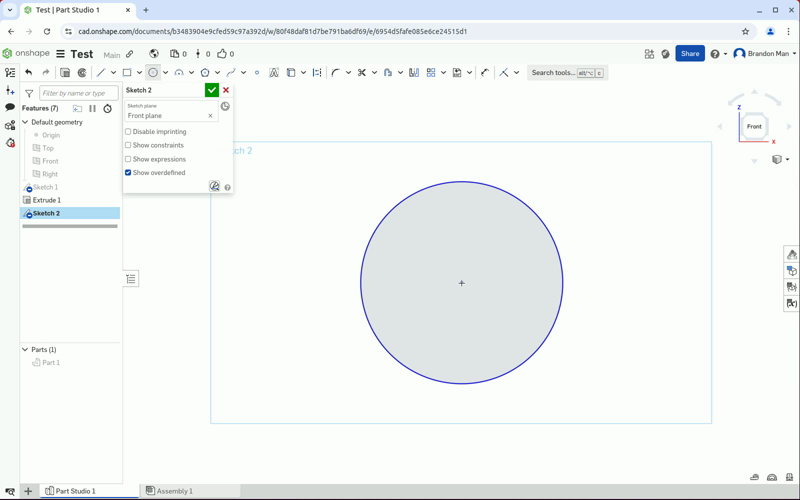
key_up(shift)
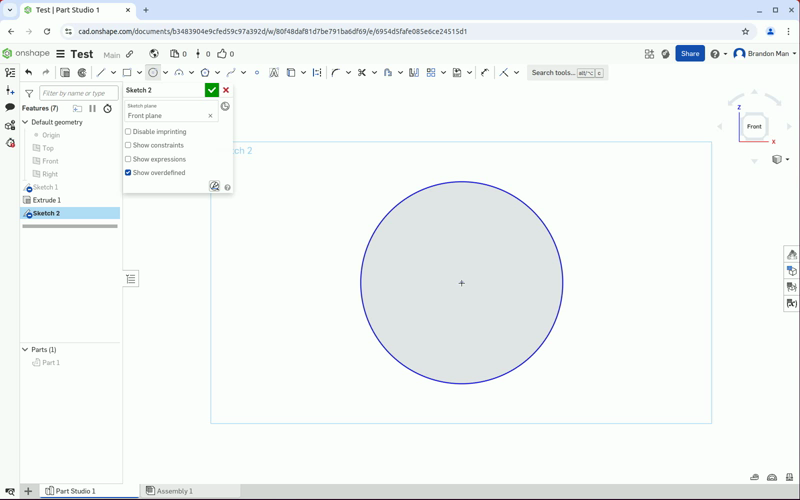
mouse_move(529, 282)
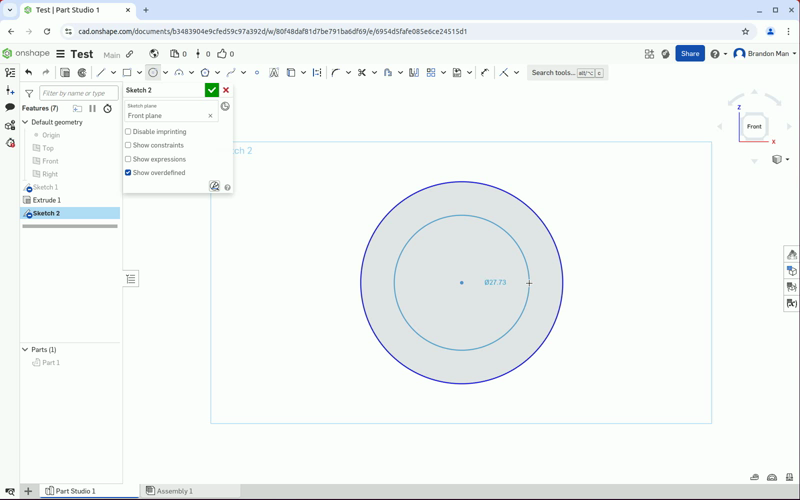
click(529, 282)
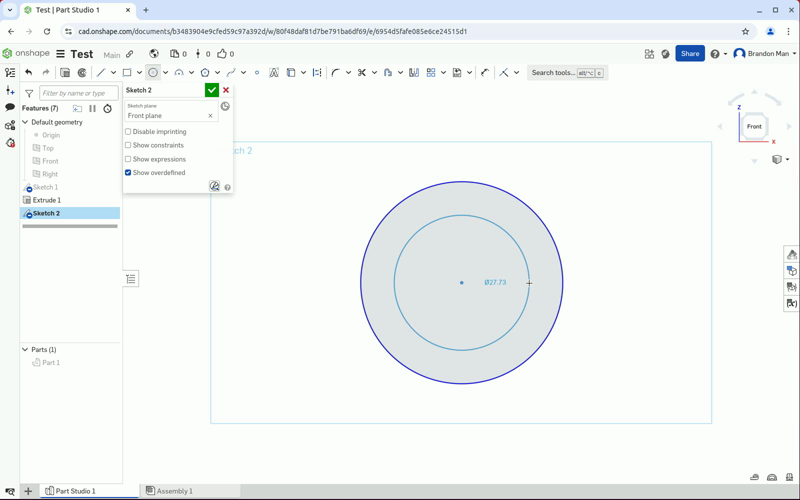
key(esc)
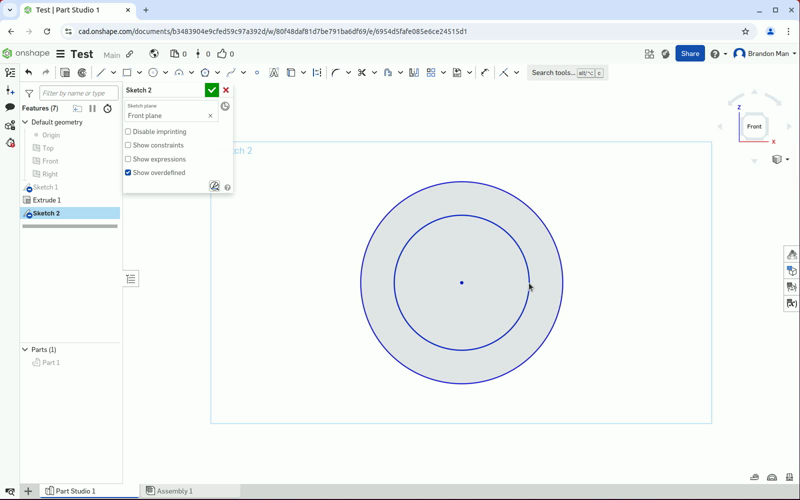
mouse_move(402, 222)
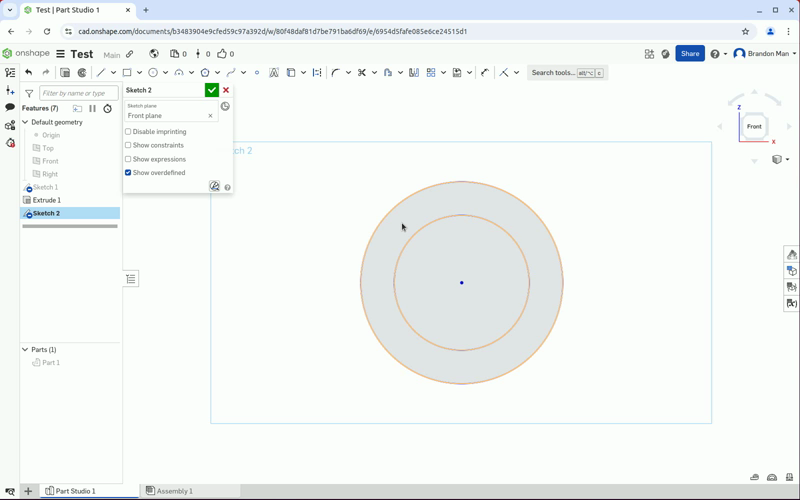
click(402, 222)
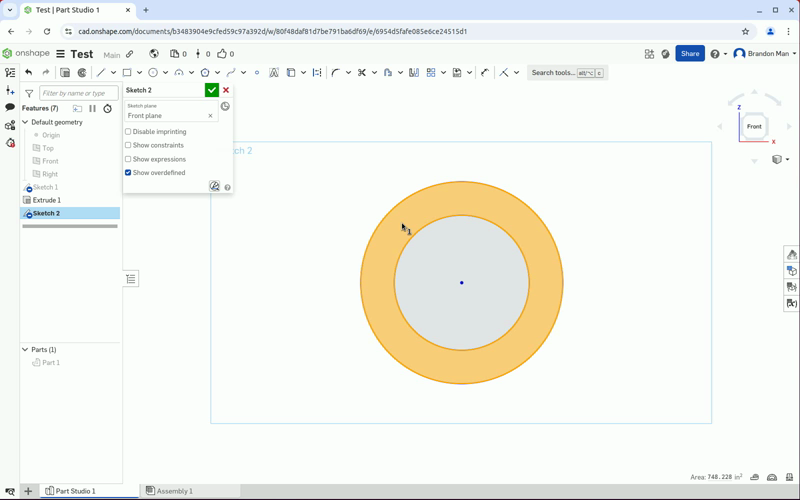
mouse_move(73, 352)
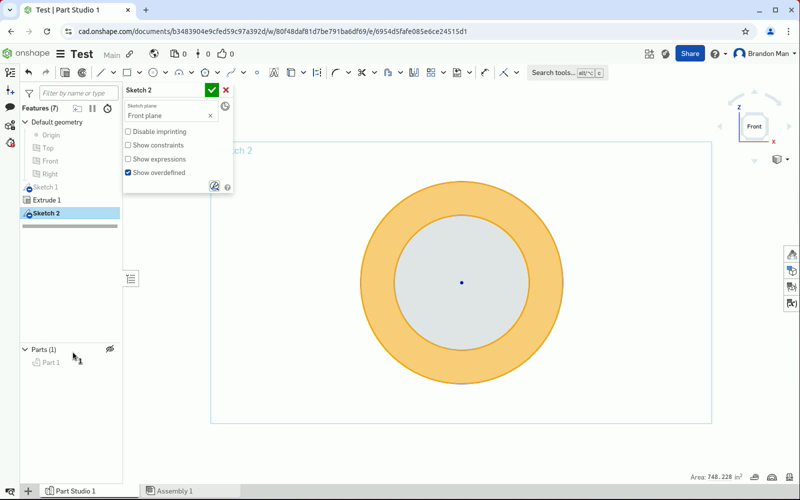
key(shift+y)
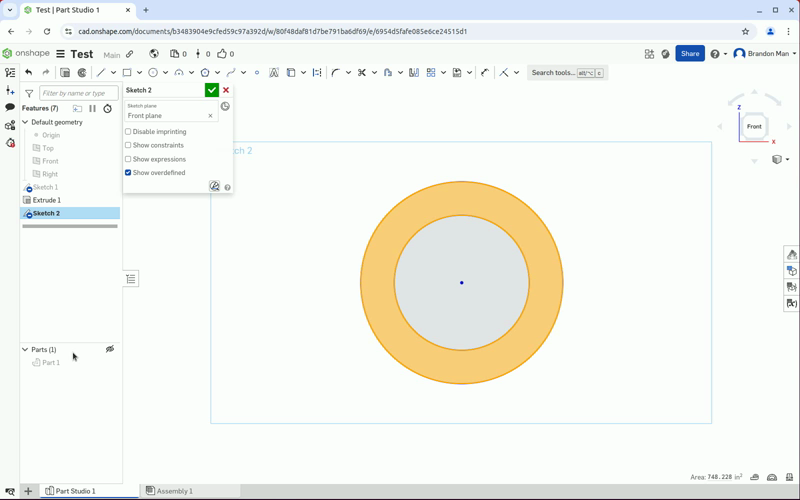
key(shift+e)
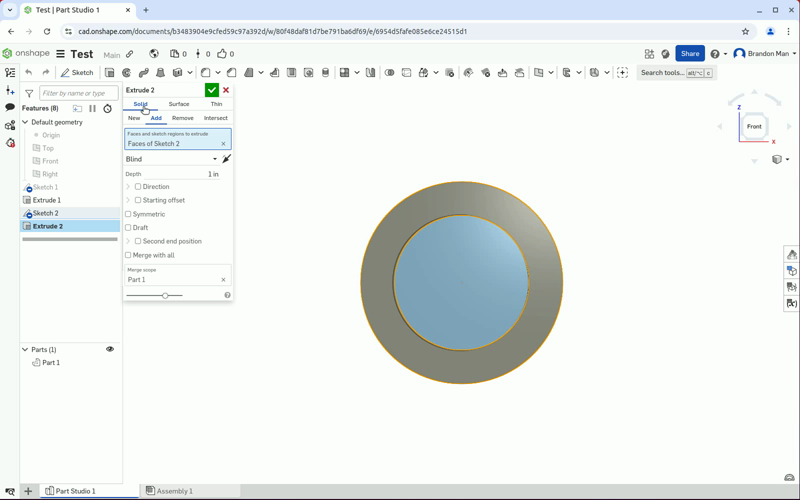
mouse_move(143, 106)
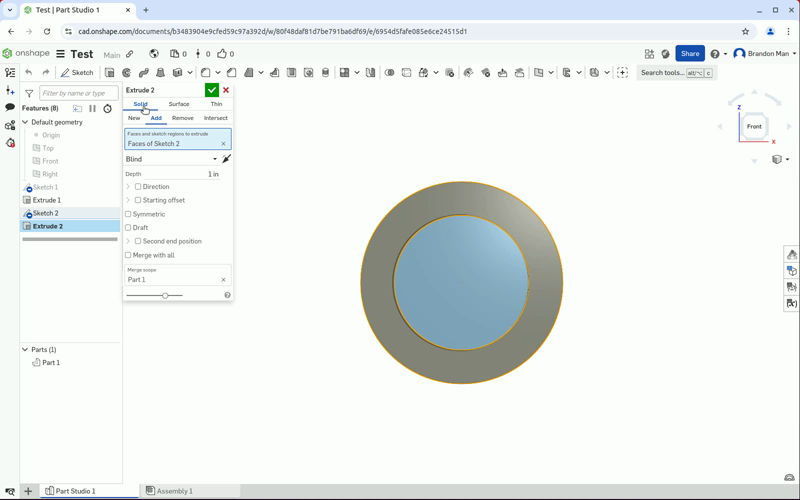
click(143, 106)
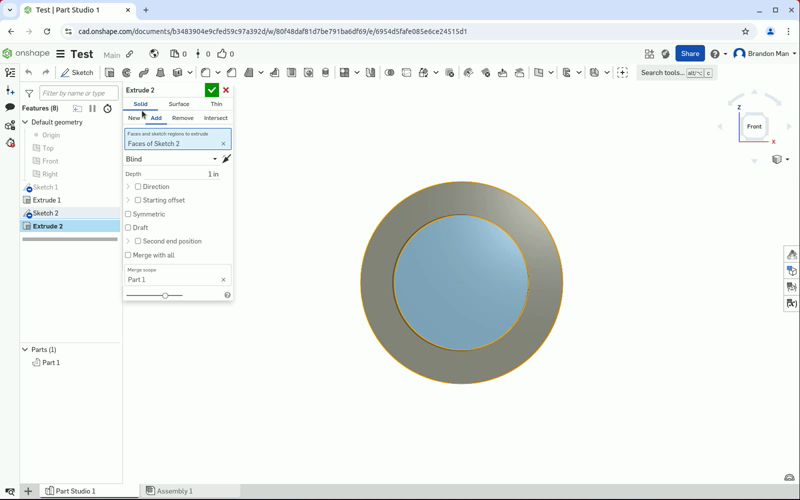
mouse_move(137, 120)
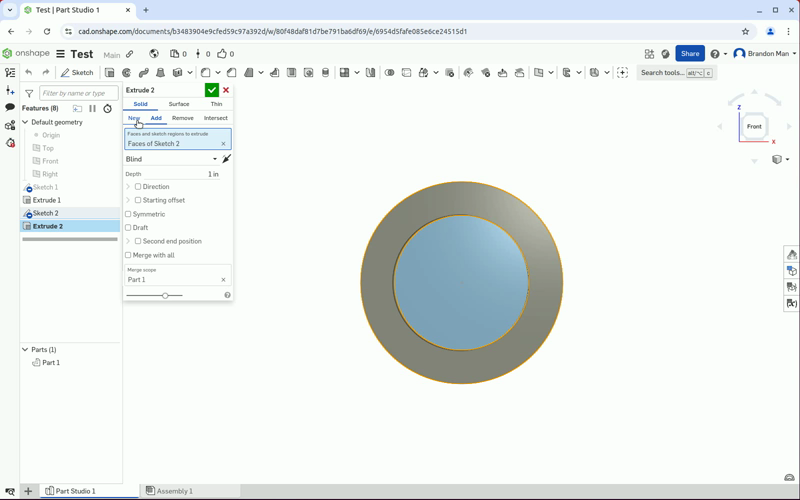
click(137, 120)
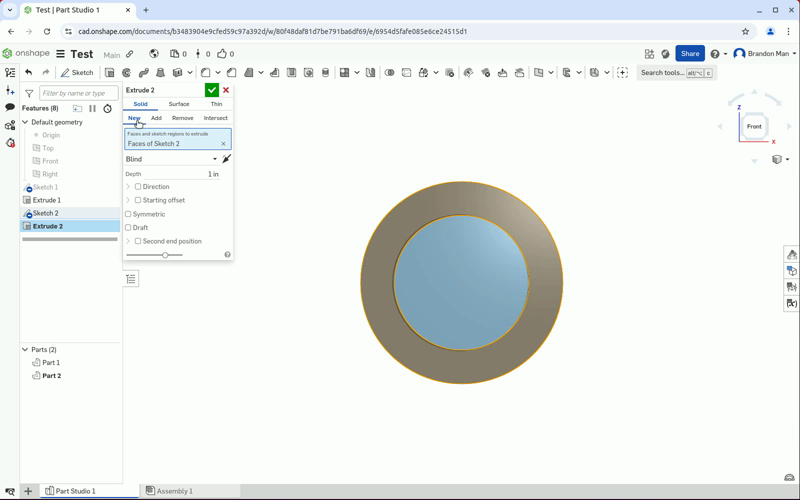
key(tab, 4)
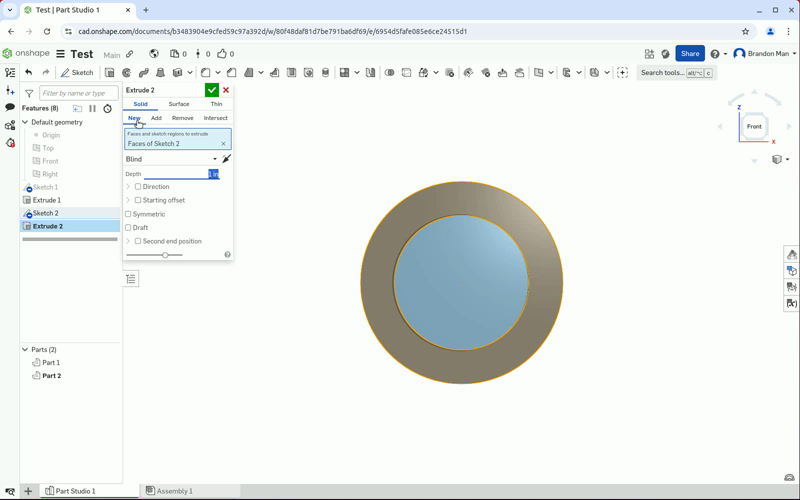
text(23.108)
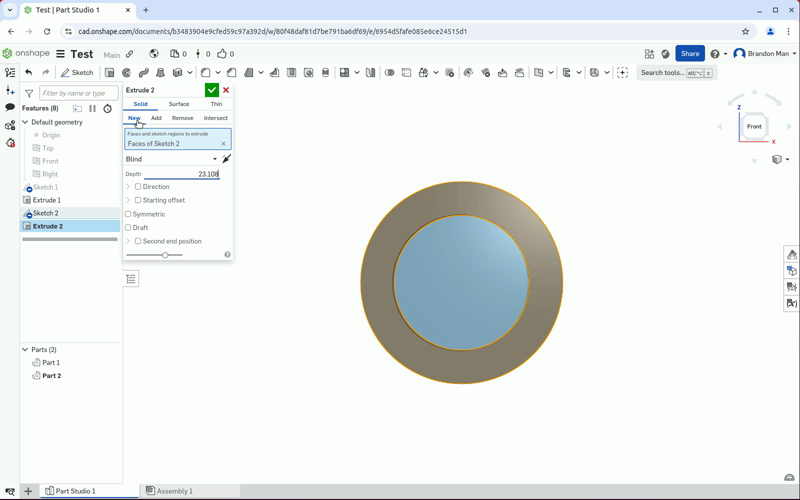
key(enter)
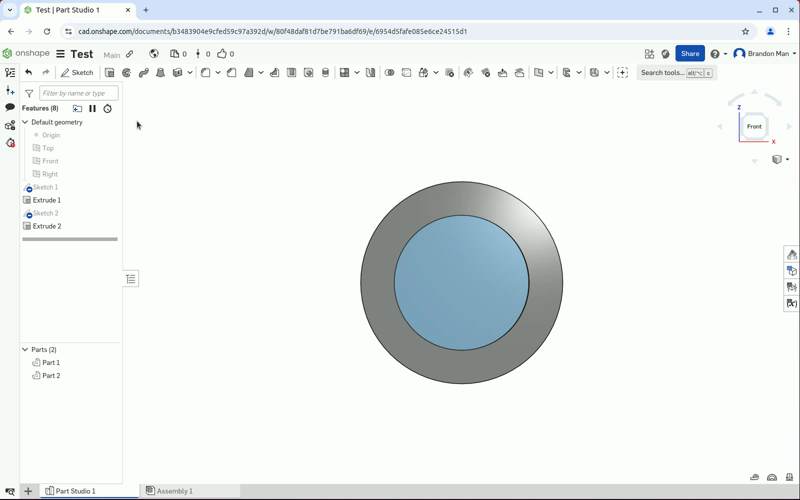
key(shift+h)
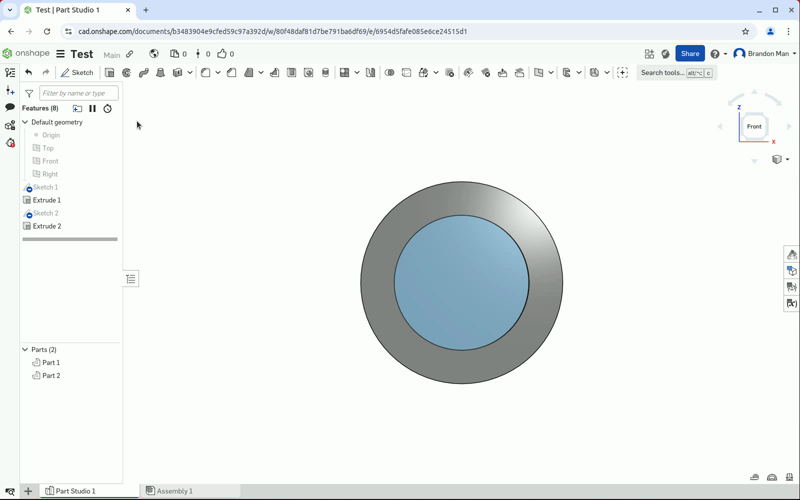
key(shift+h)
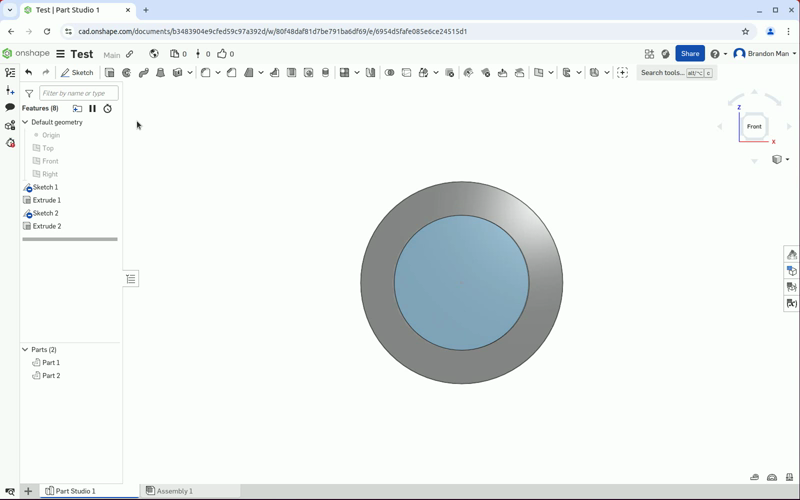
key(shift+7)
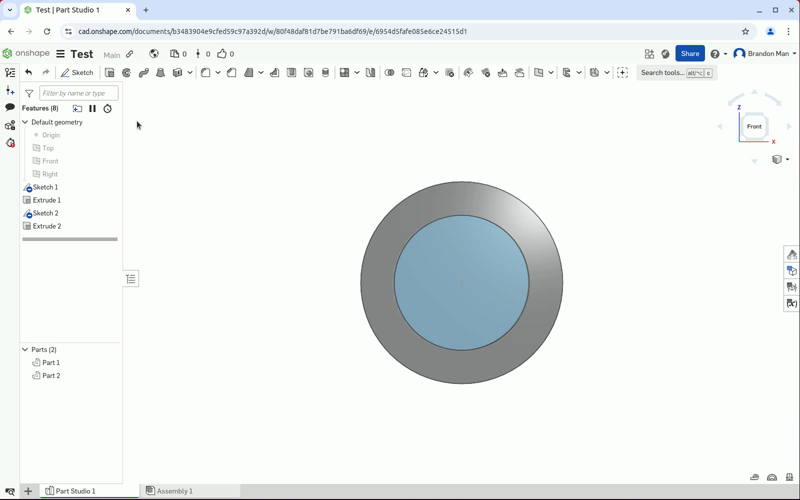
key(left, 2)
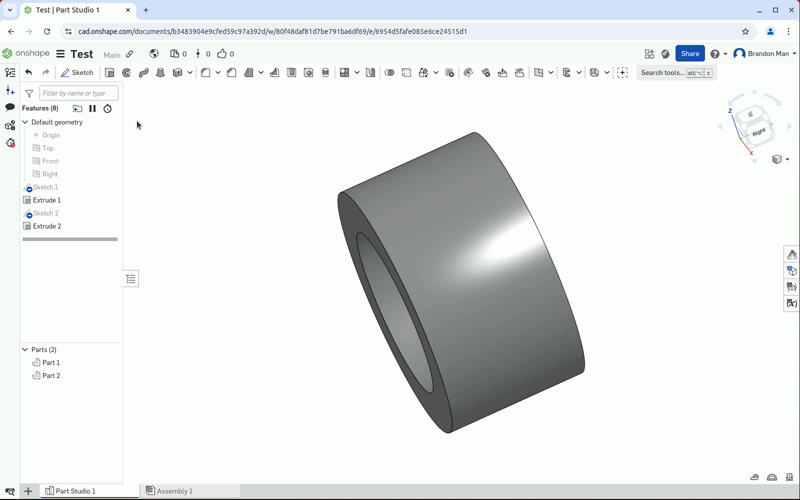
key(down, 2)
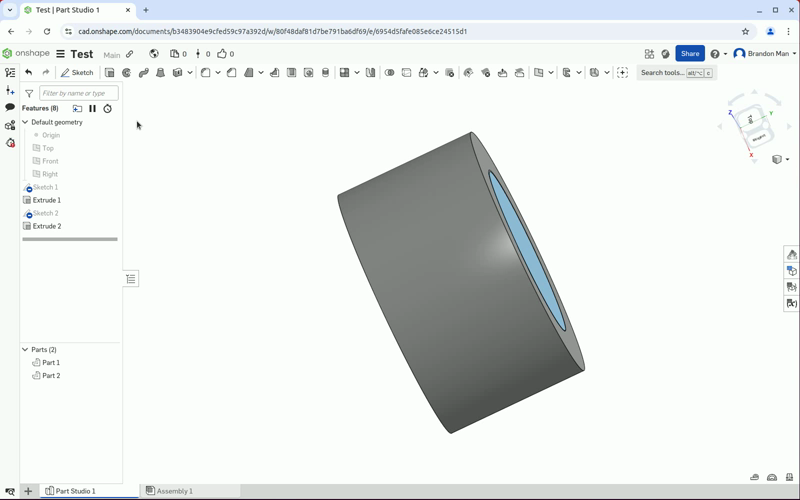
key(up, 2)
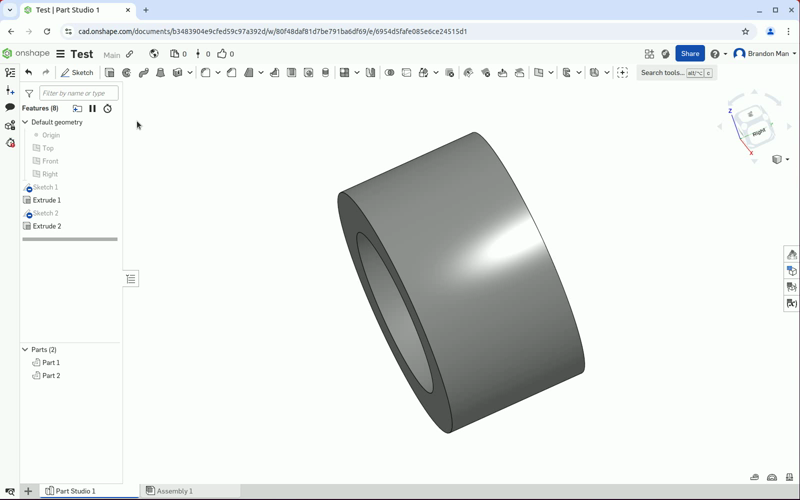
key(right, 2)
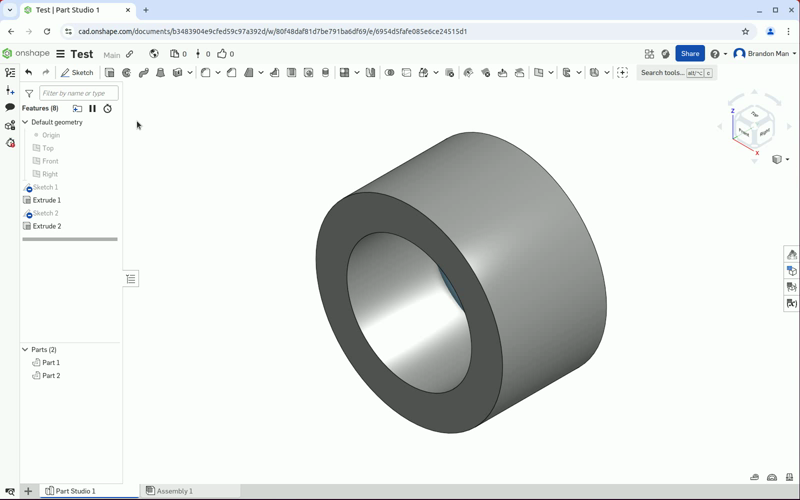
mouse_move(73, 189)
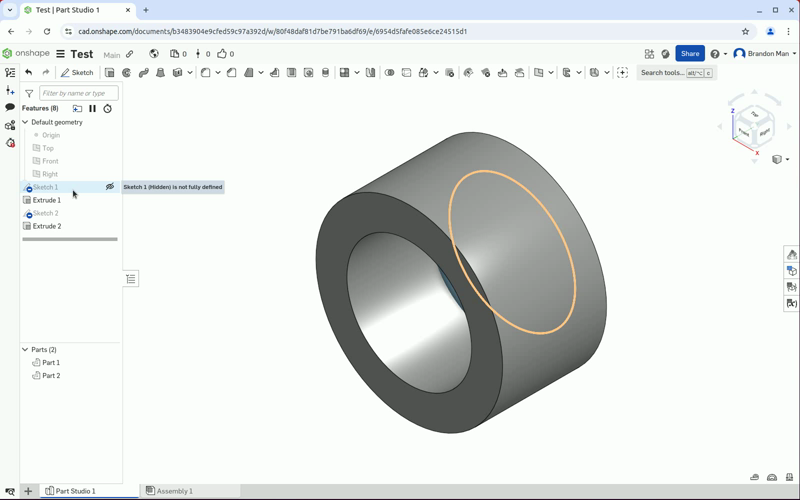
click(73, 189)